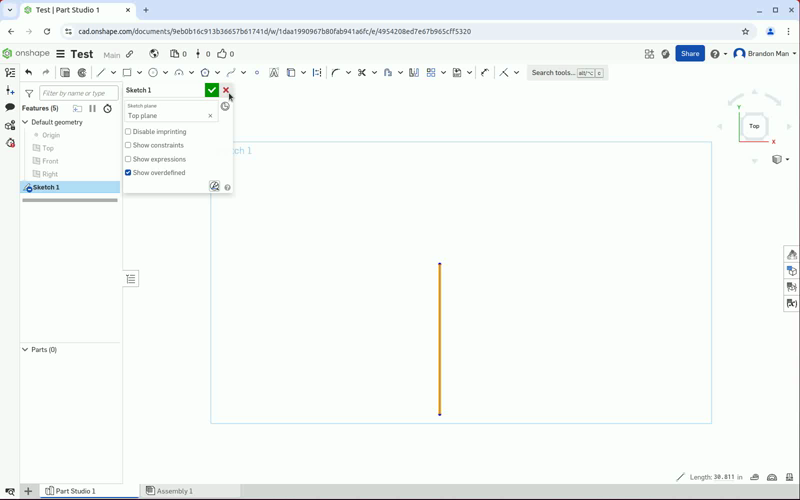
key(shift+h)
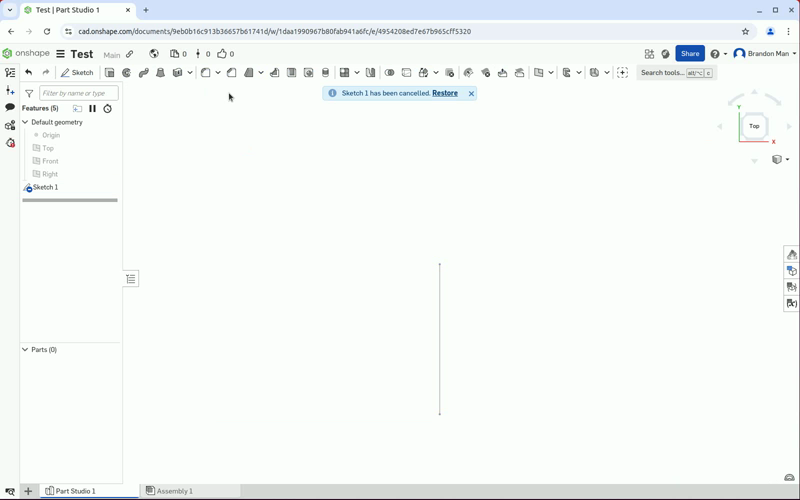
key(shift+s)
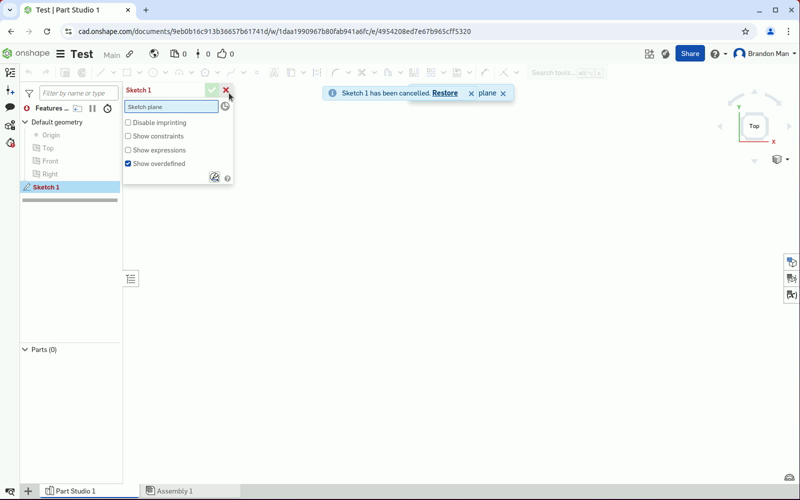
mouse_move(73, 150)
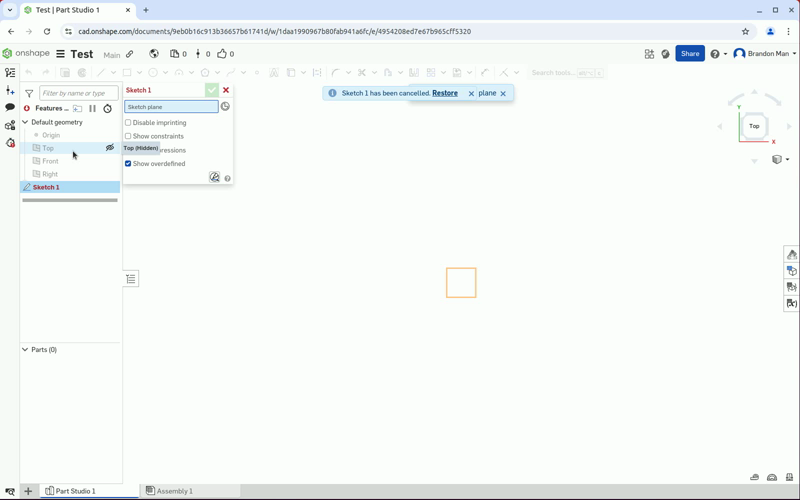
click(73, 150)
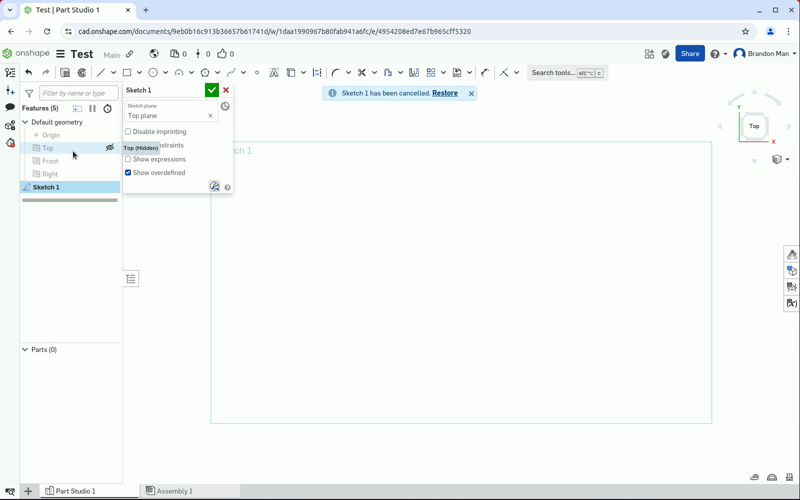
mouse_move(73, 352)
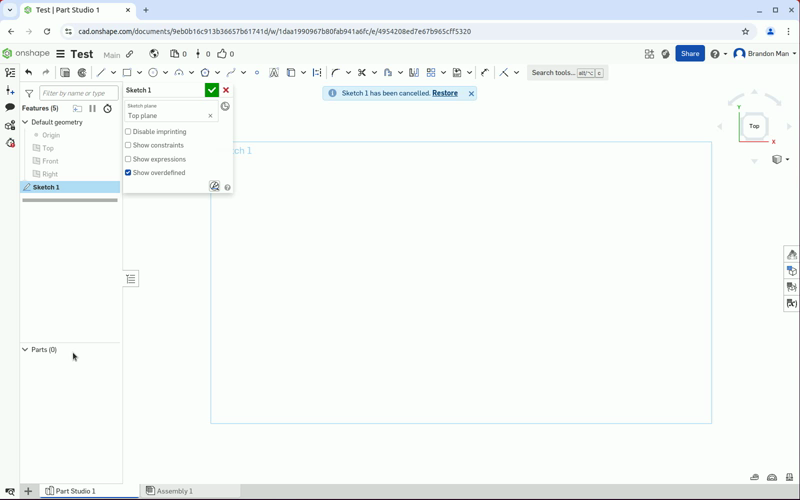
key(y)
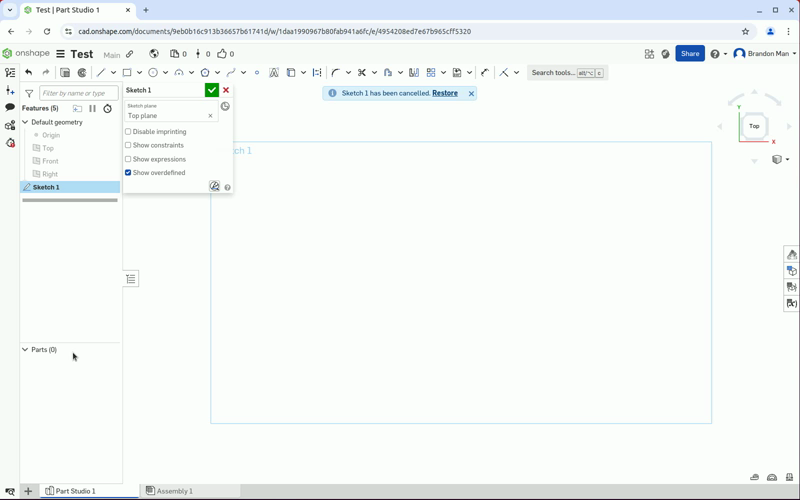
key(c)
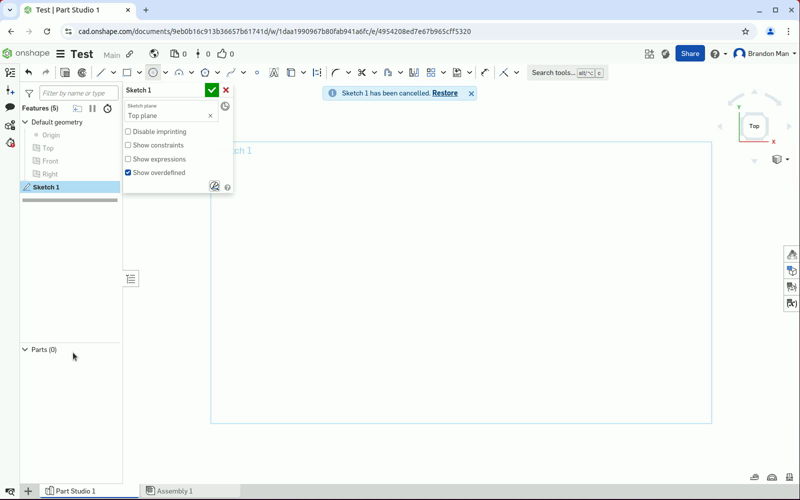
key_down(shift)
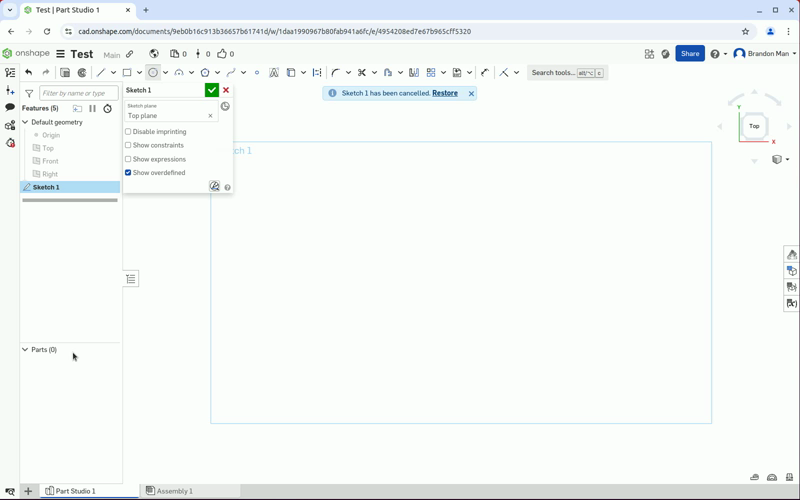
mouse_move(461, 282)
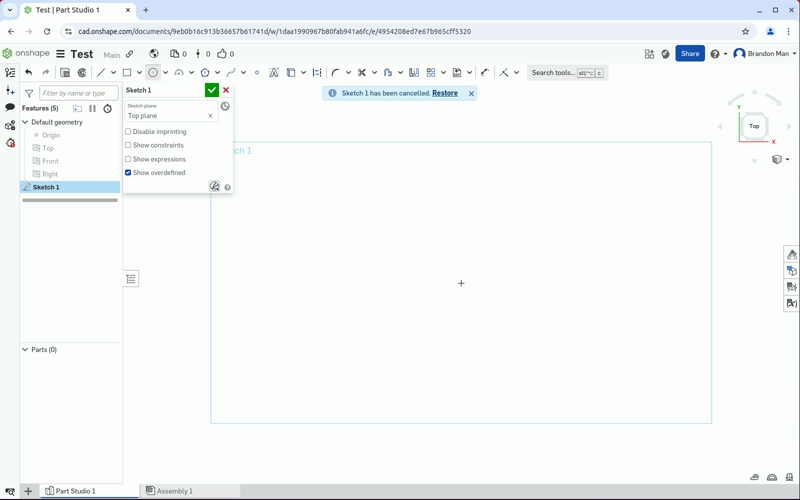
click(461, 282)
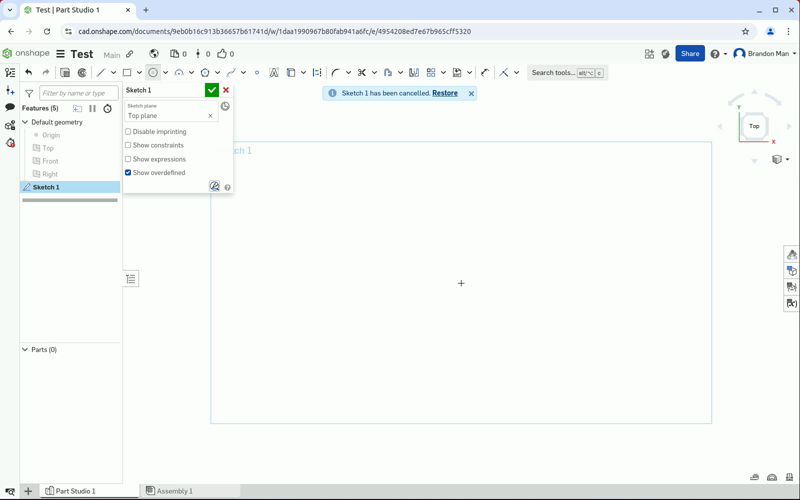
key_up(shift)
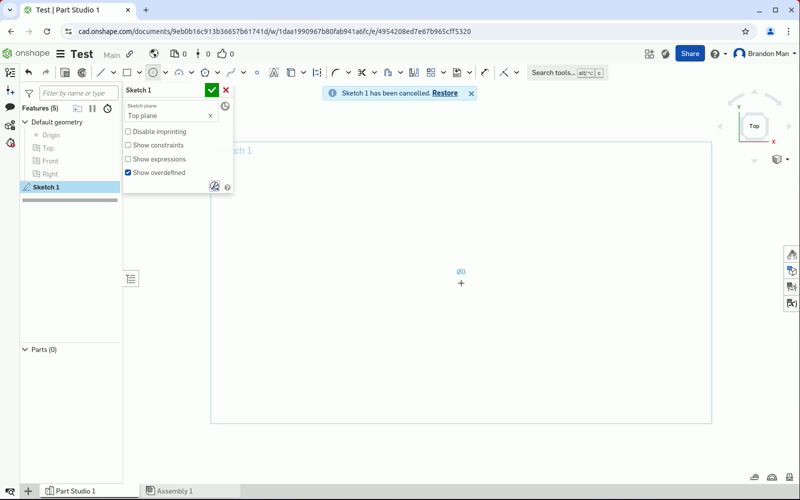
mouse_move(522, 282)
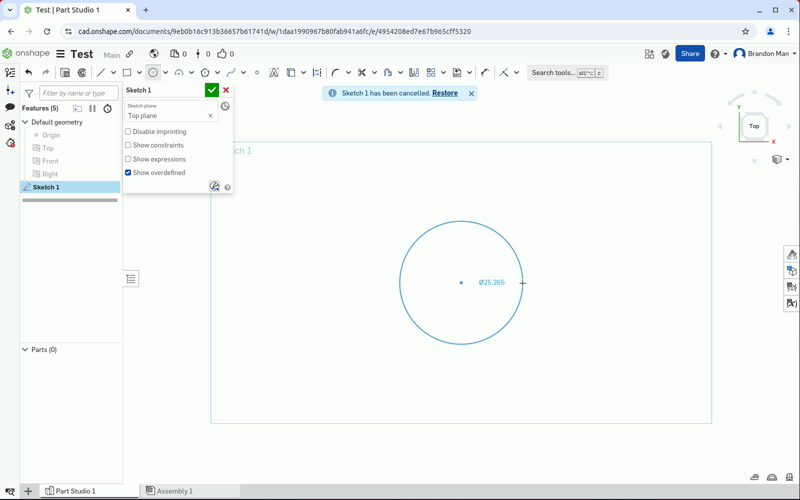
click(522, 282)
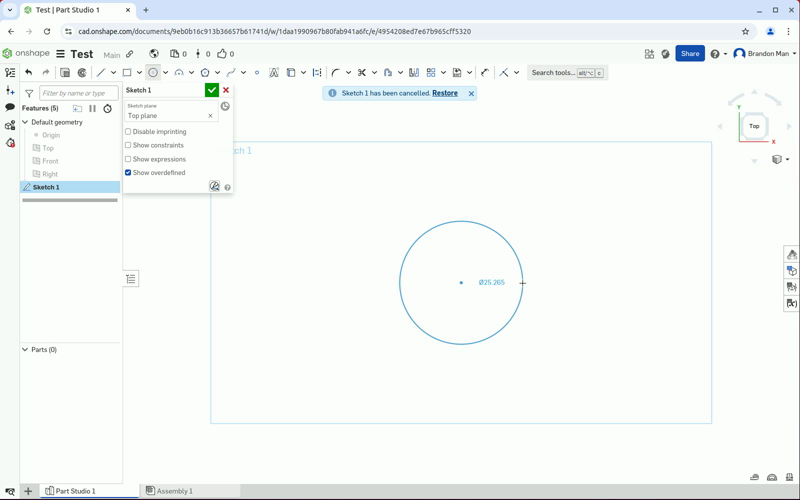
key(esc)
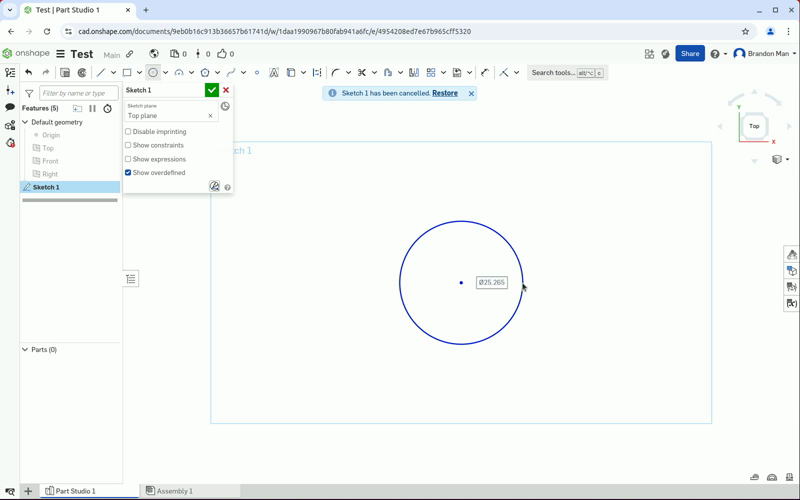
mouse_move(452, 327)
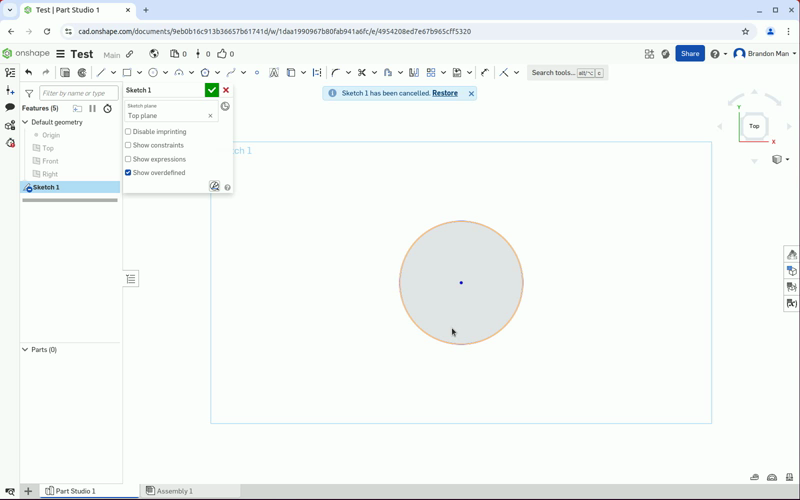
click(452, 327)
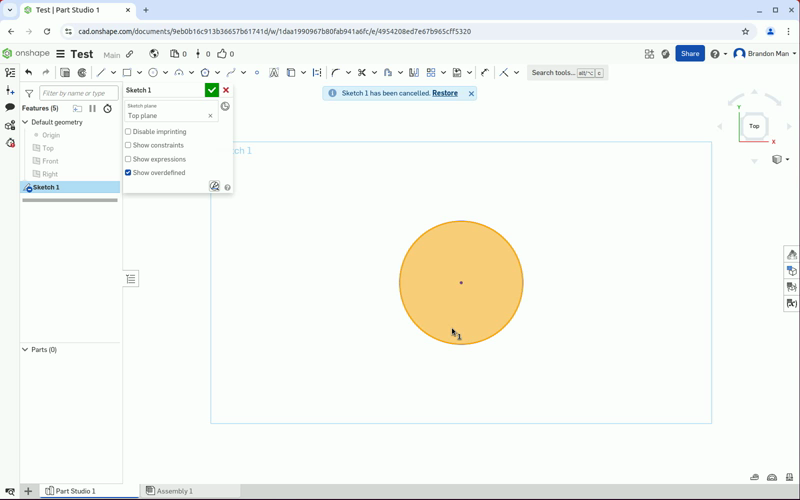
mouse_move(73, 352)
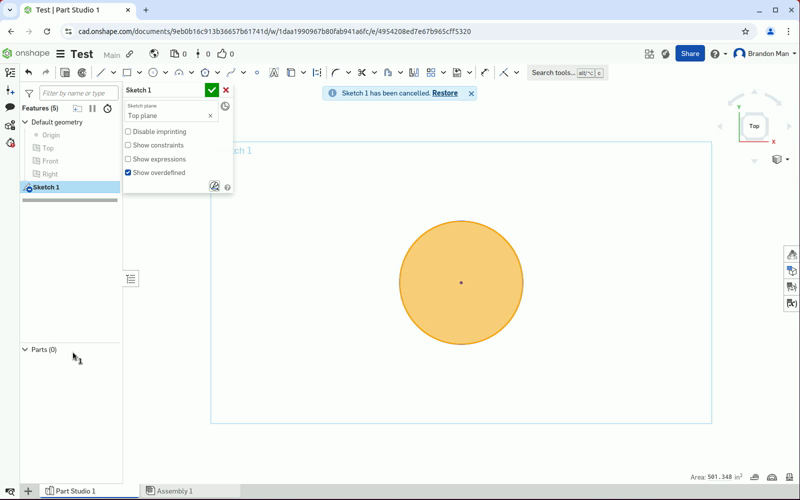
key(shift+y)
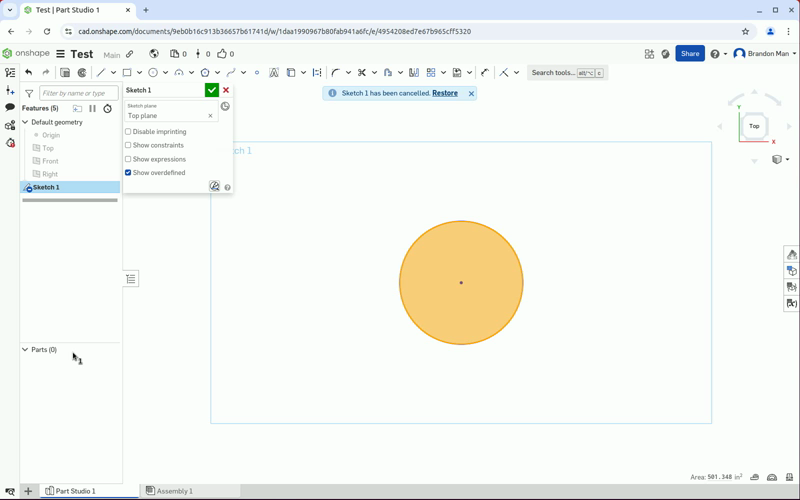
key(shift+e)
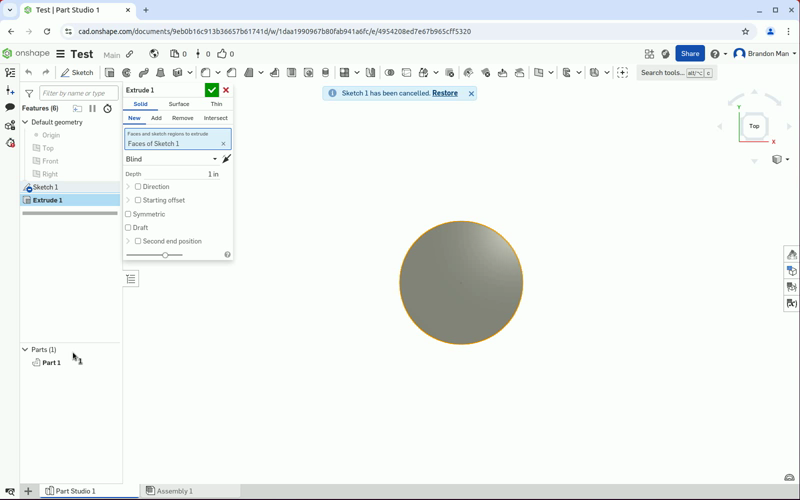
mouse_move(143, 106)
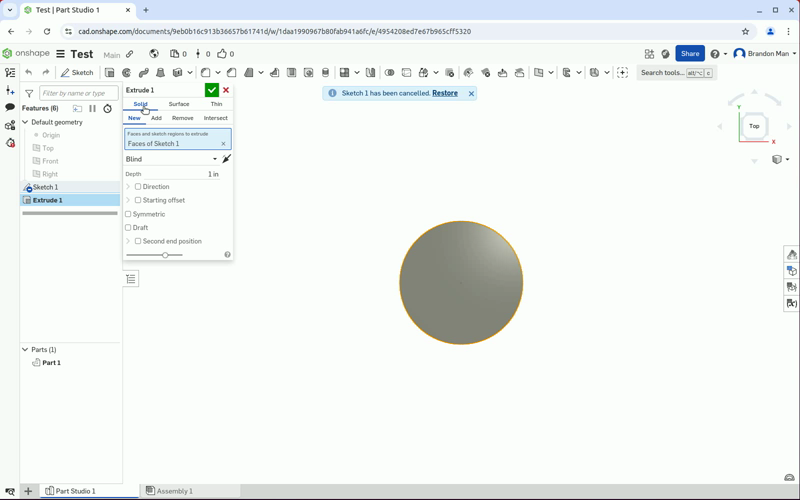
click(143, 106)
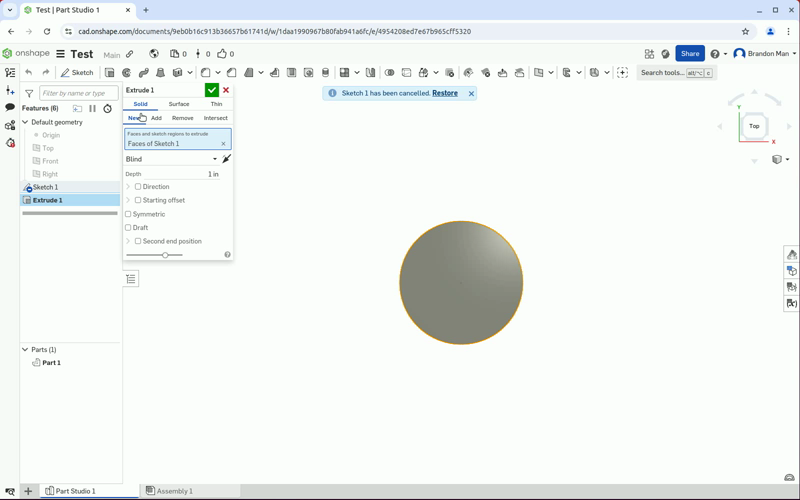
mouse_move(137, 120)
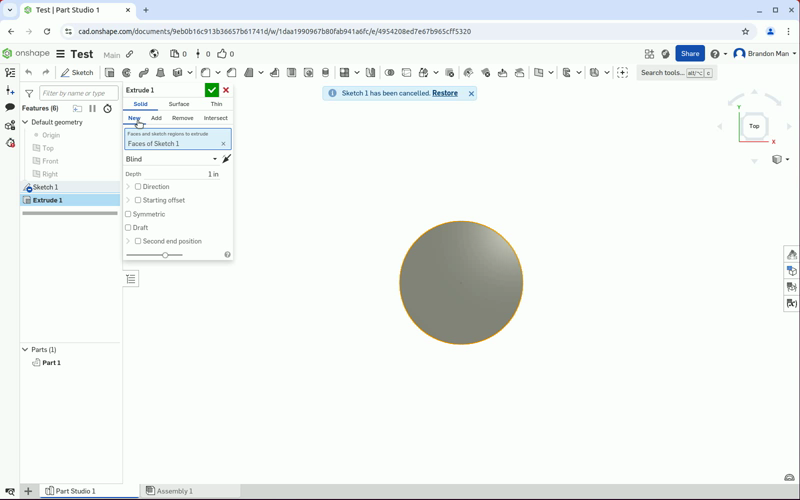
click(137, 120)
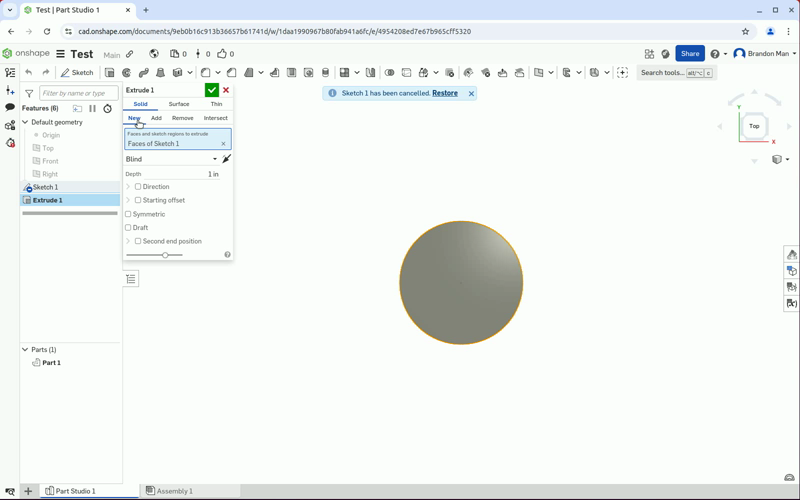
key(tab, 4)
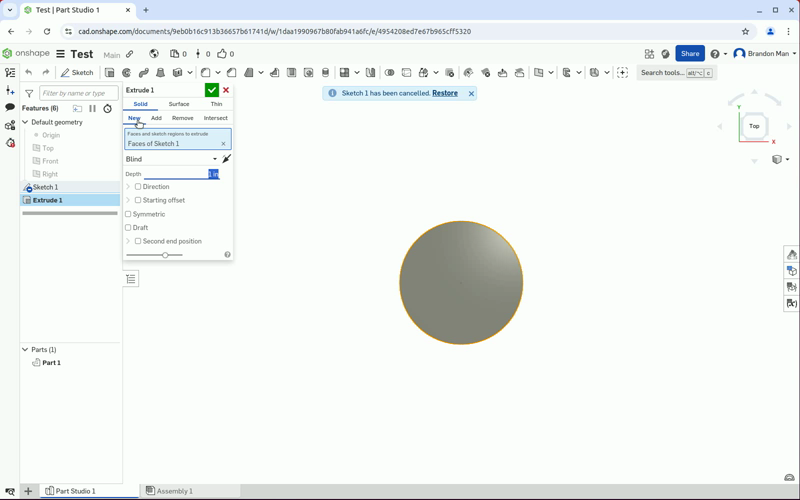
text(4.574)
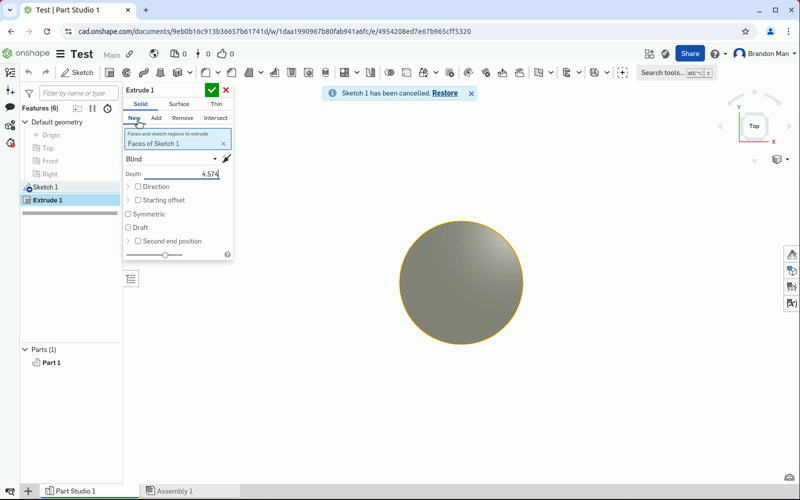
key(enter)
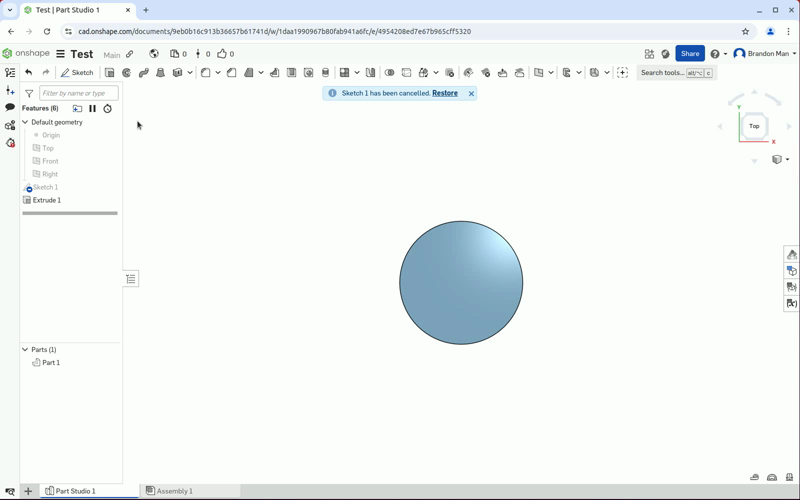
key(shift+h)
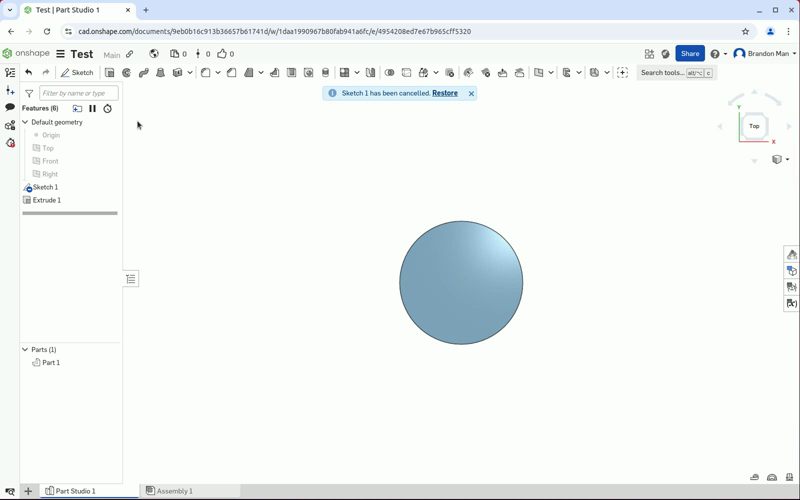
key(shift+h)
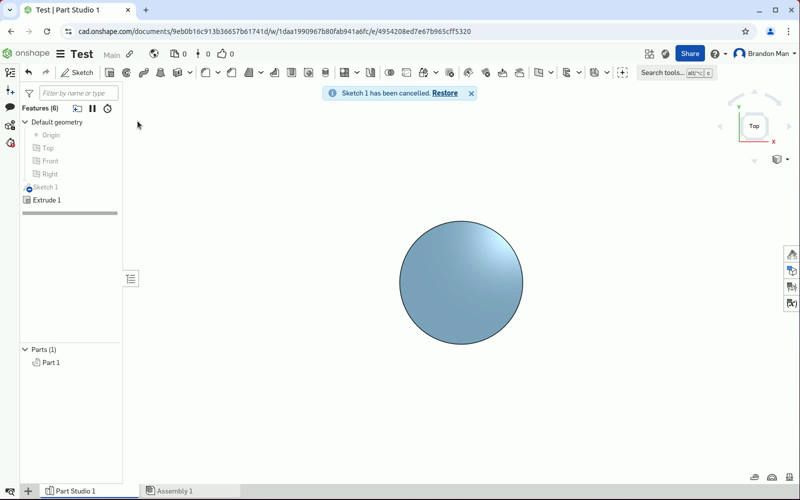
mouse_move(73, 189)
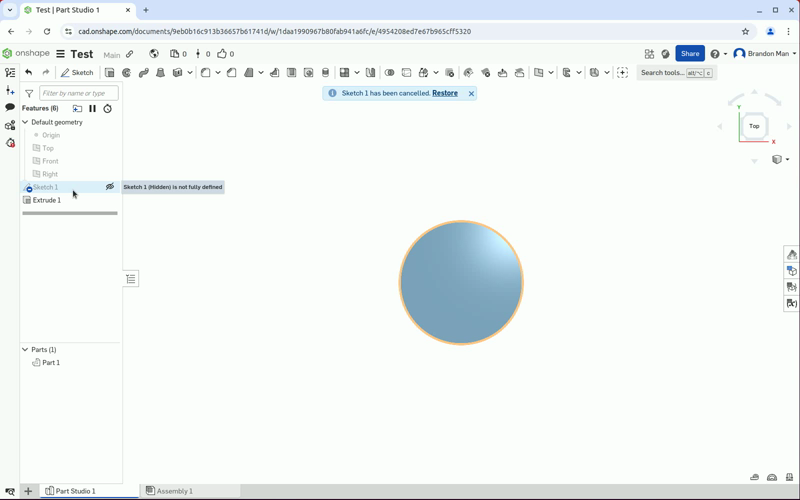
click(73, 189)
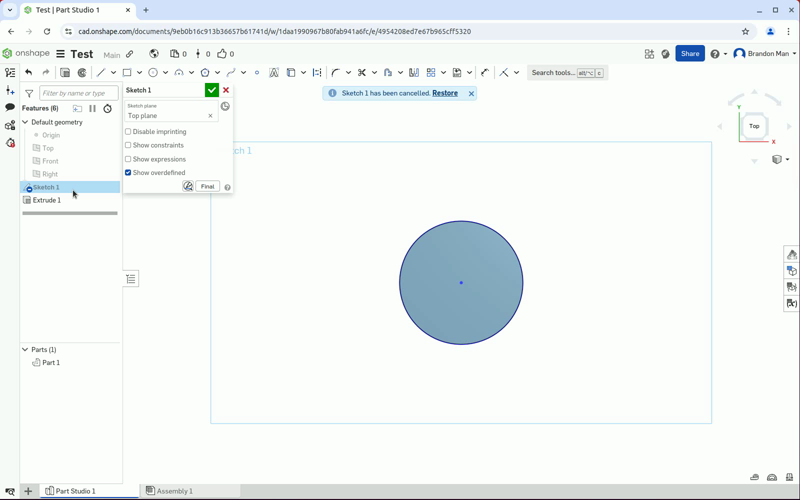
mouse_move(229, 92)
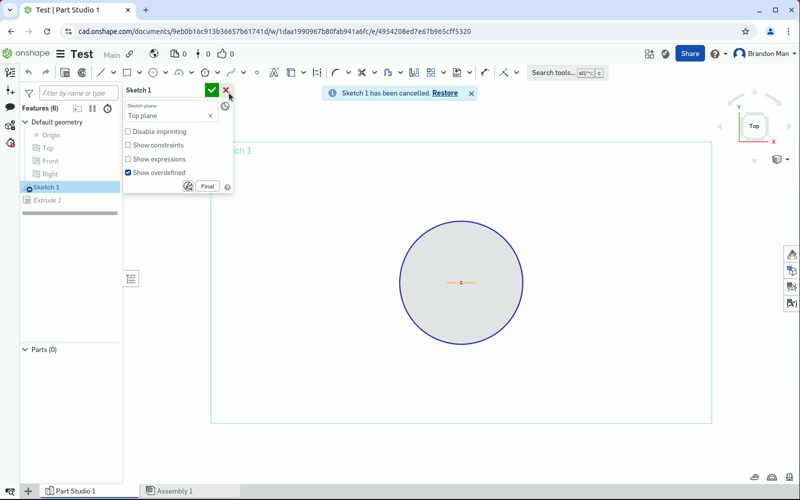
click(229, 92)
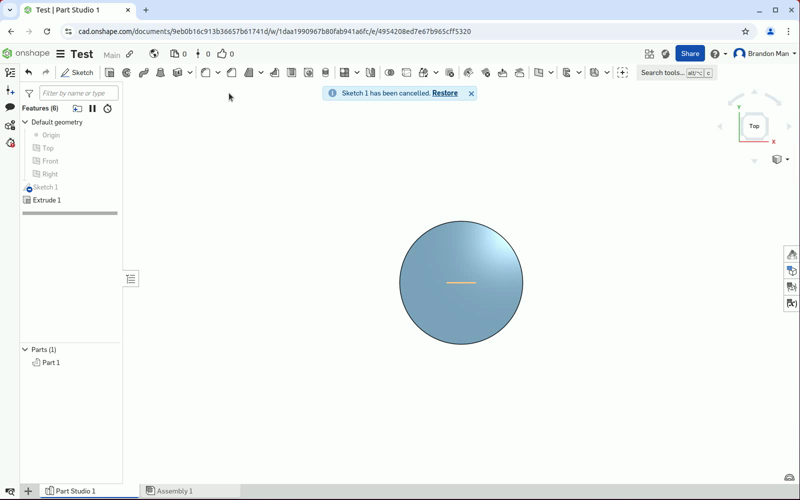
mouse_move(541, 75)
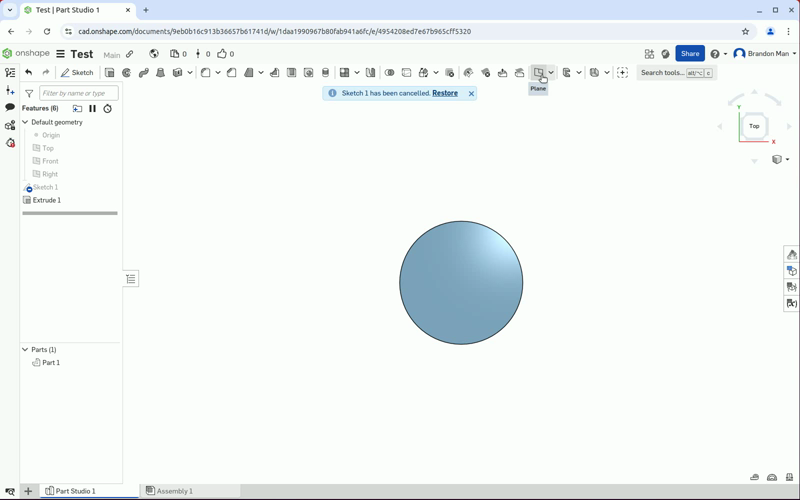
click(541, 75)
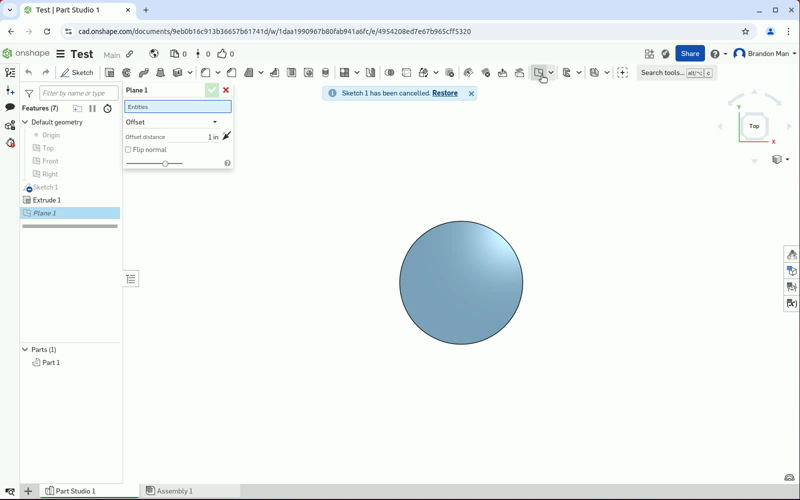
mouse_move(73, 150)
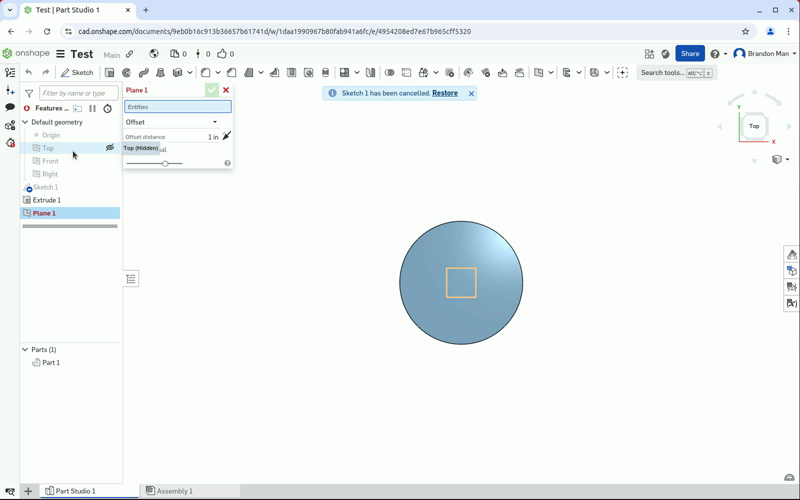
click(73, 150)
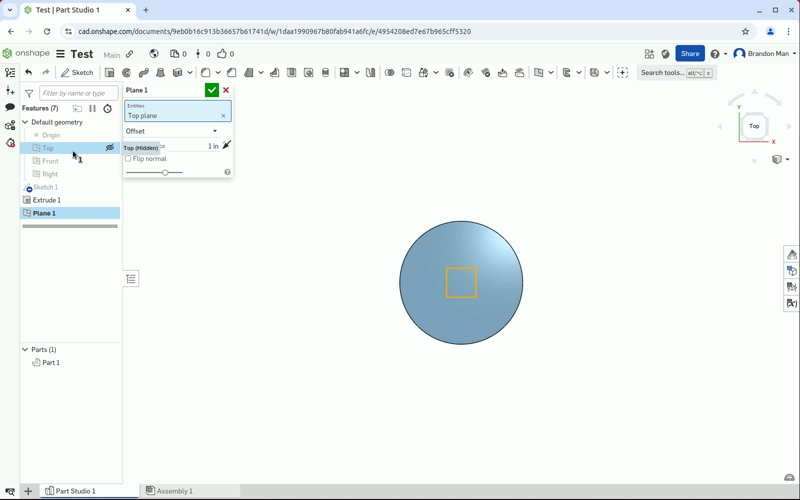
key(tab, 2)
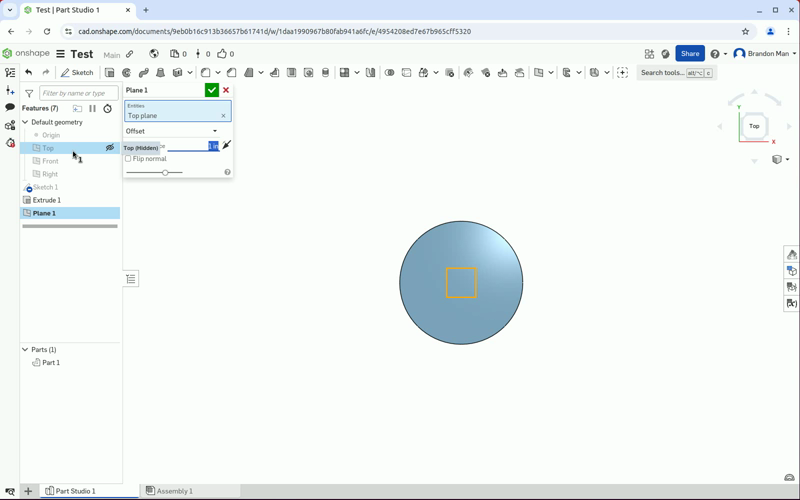
text(4.56)
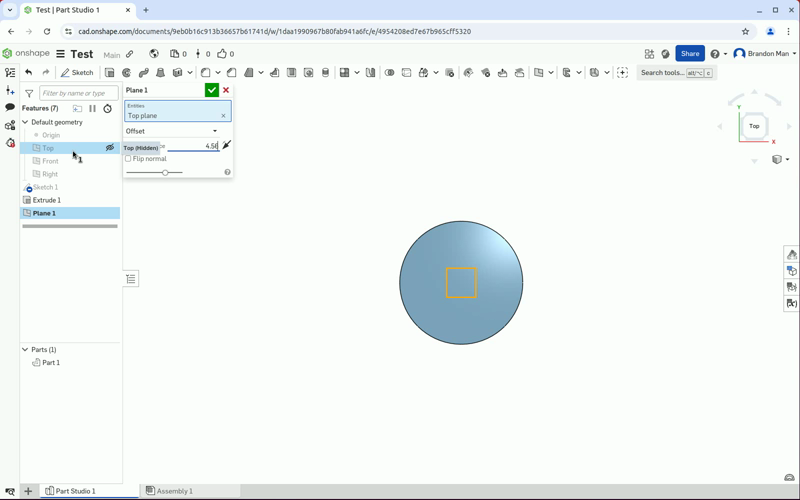
key(enter, 2)
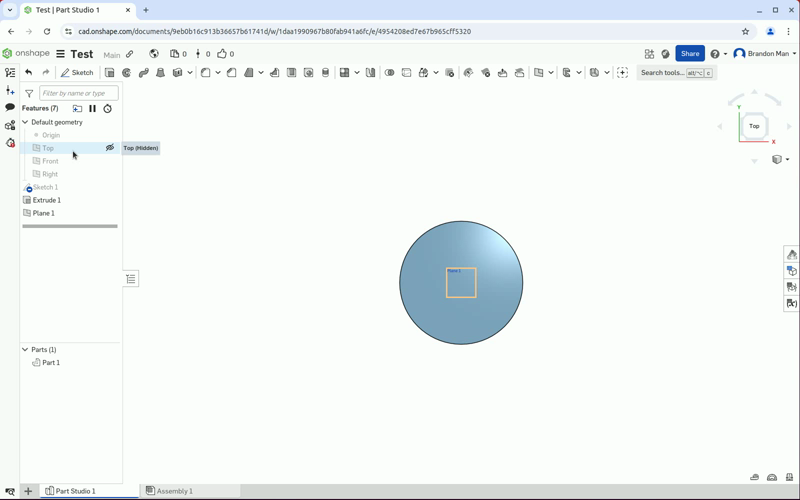
key(shift+s)
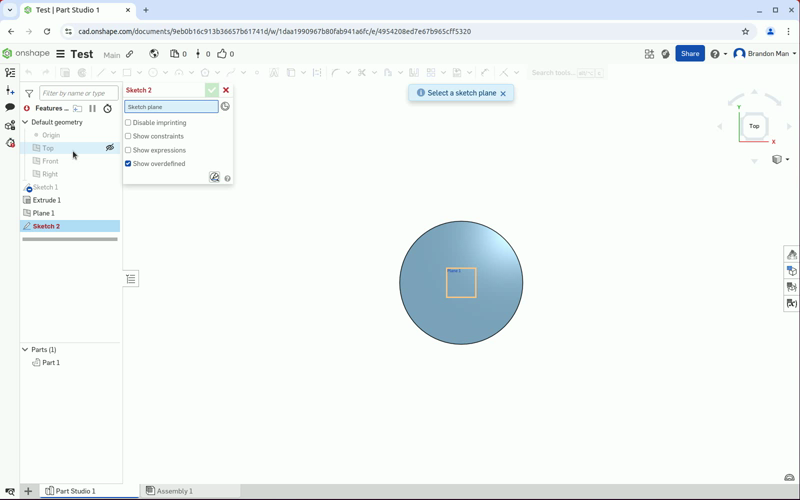
mouse_move(73, 215)
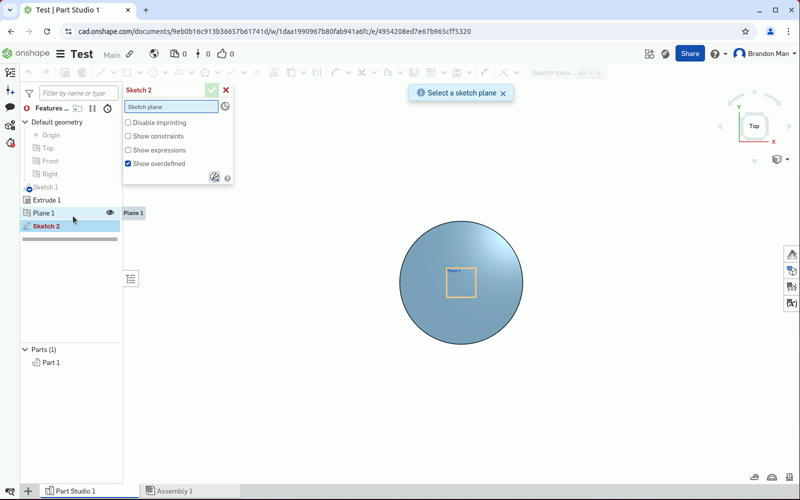
click(73, 215)
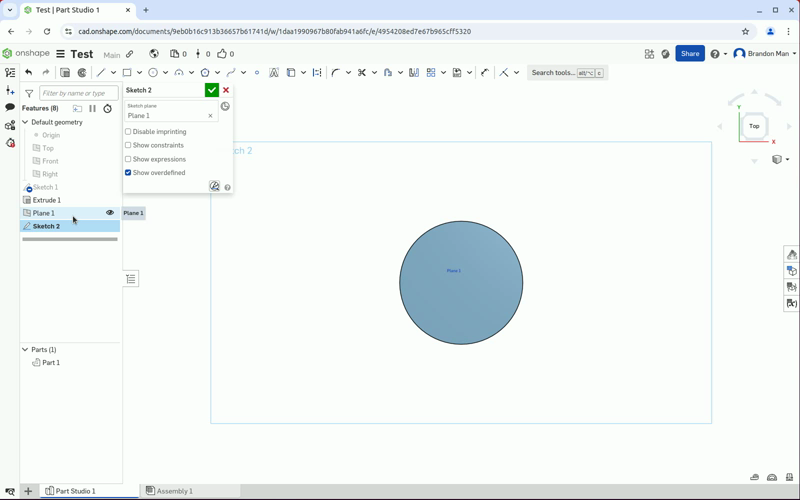
mouse_move(73, 352)
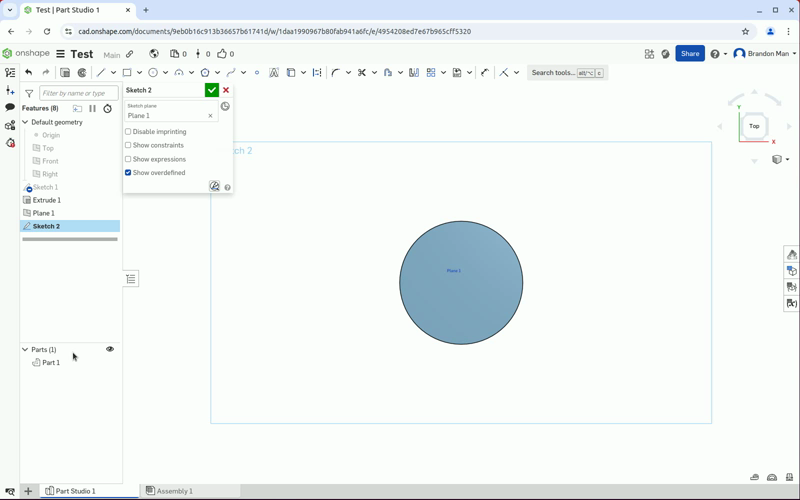
key(y)
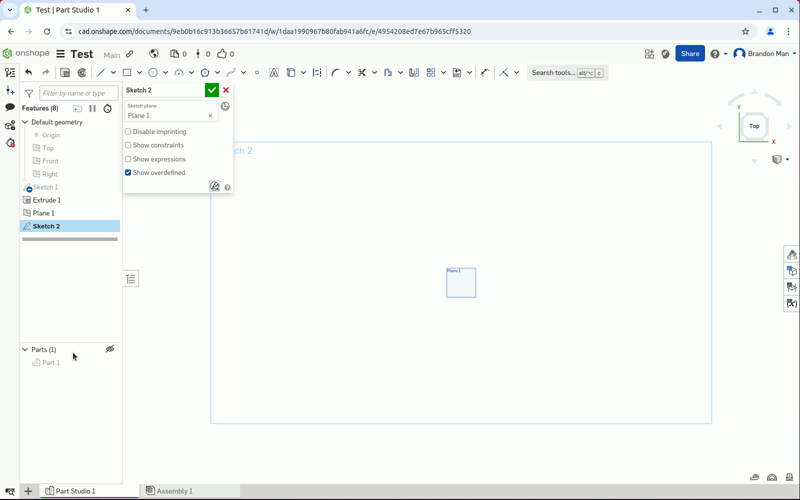
key(c)
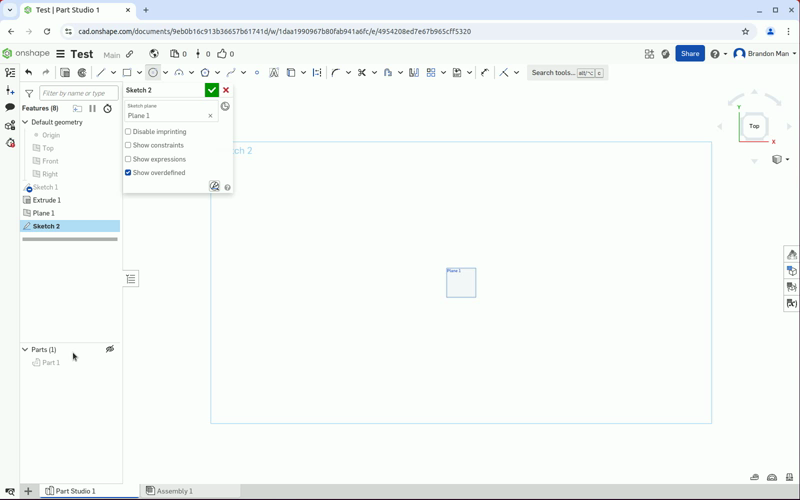
key_down(shift)
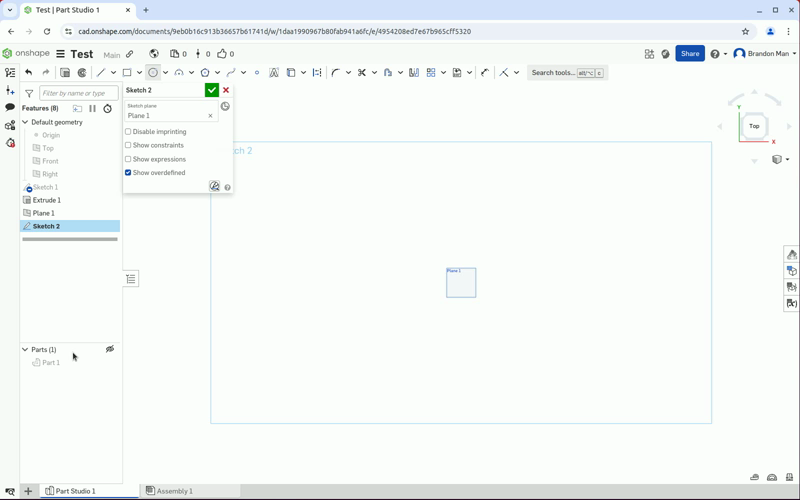
mouse_move(460, 294)
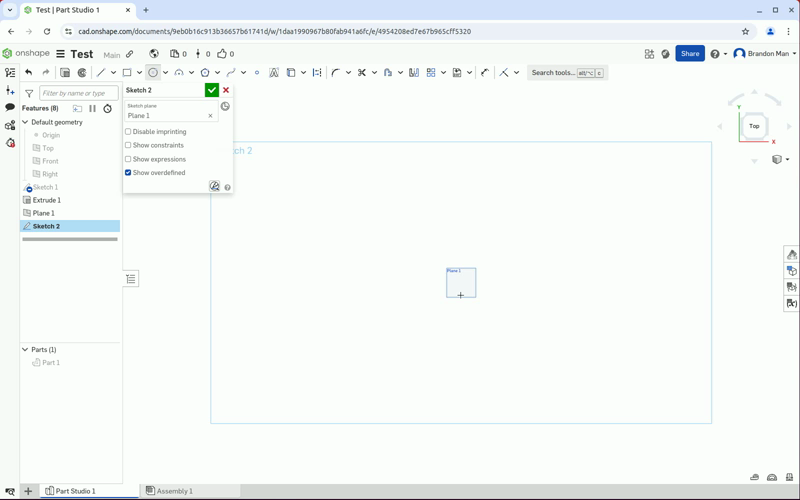
click(460, 294)
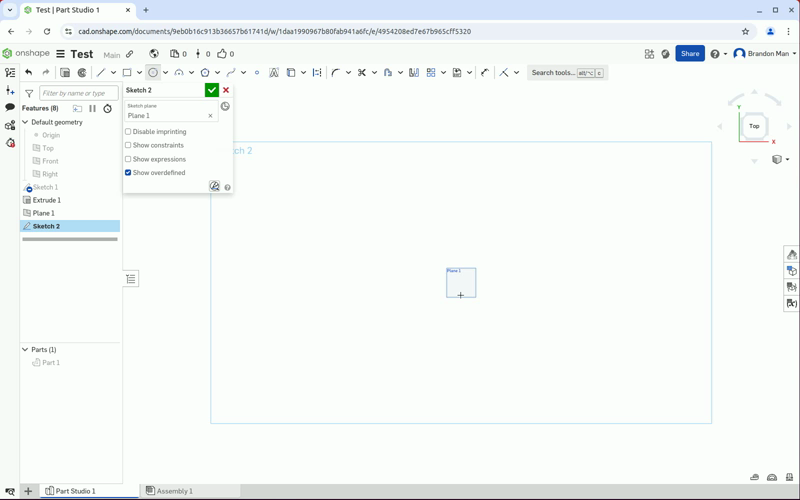
key_up(shift)
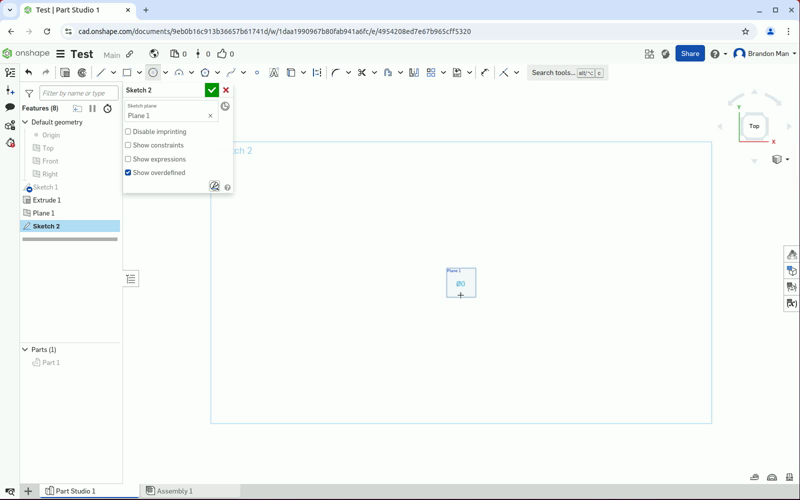
mouse_move(500, 294)
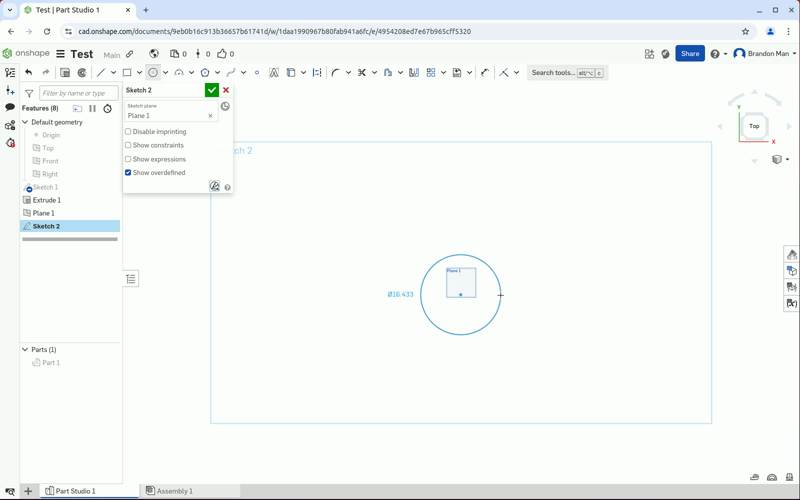
click(500, 294)
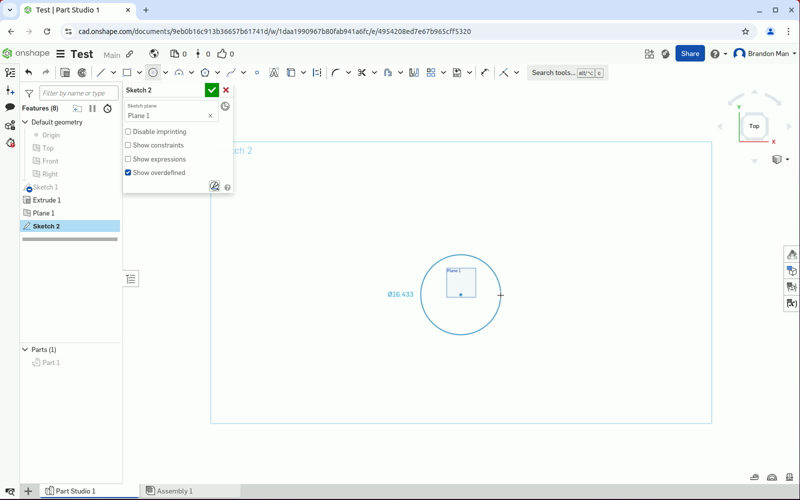
key(esc)
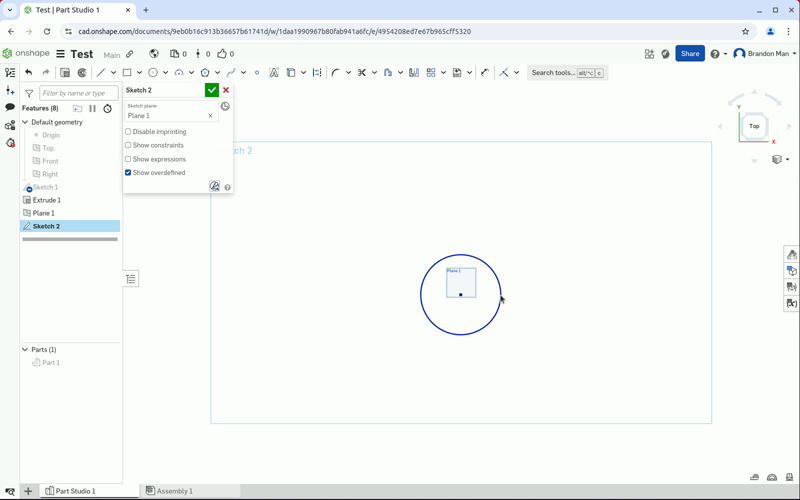
mouse_move(445, 275)
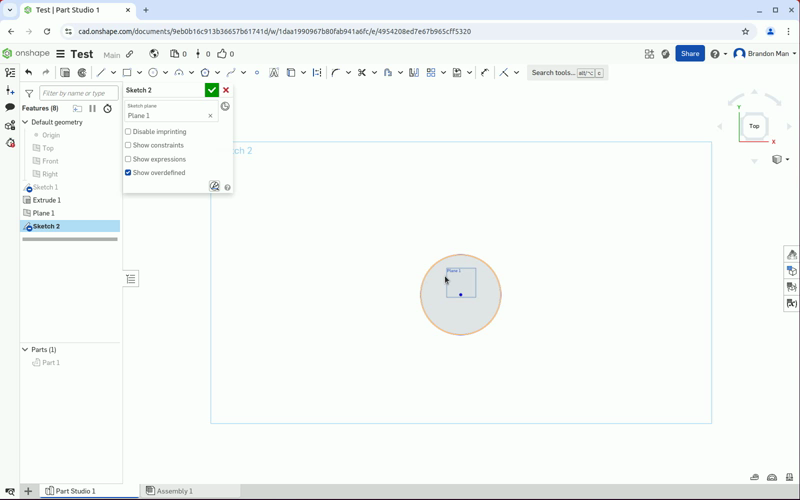
click(445, 275)
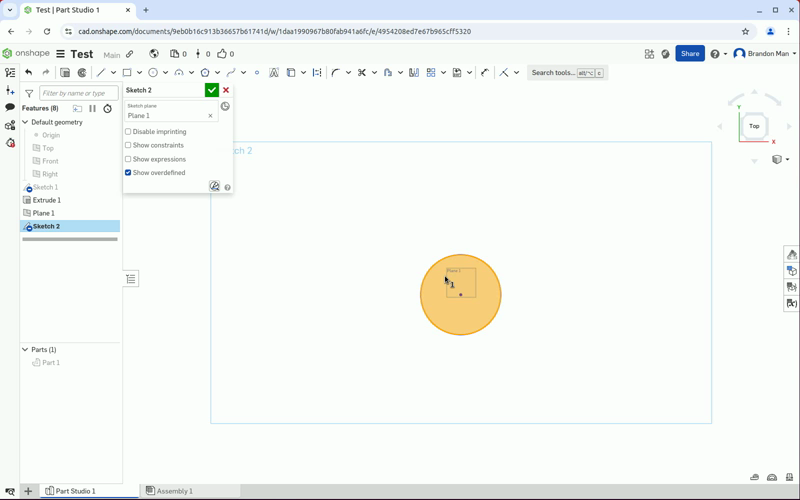
mouse_move(73, 352)
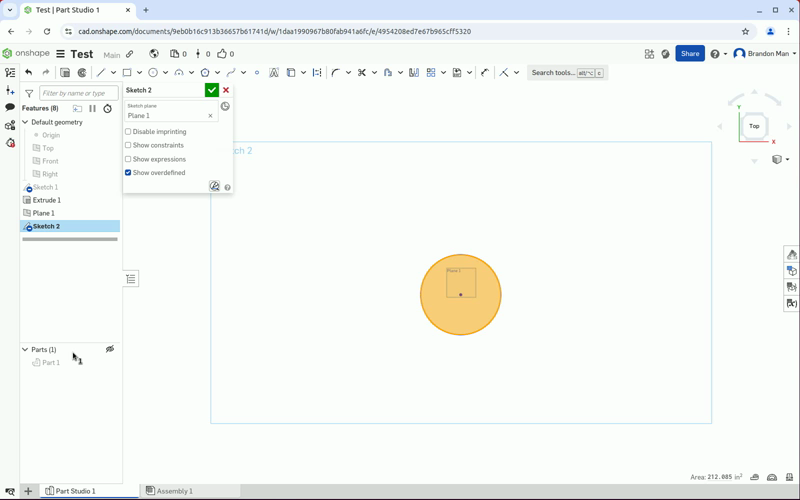
key(shift+y)
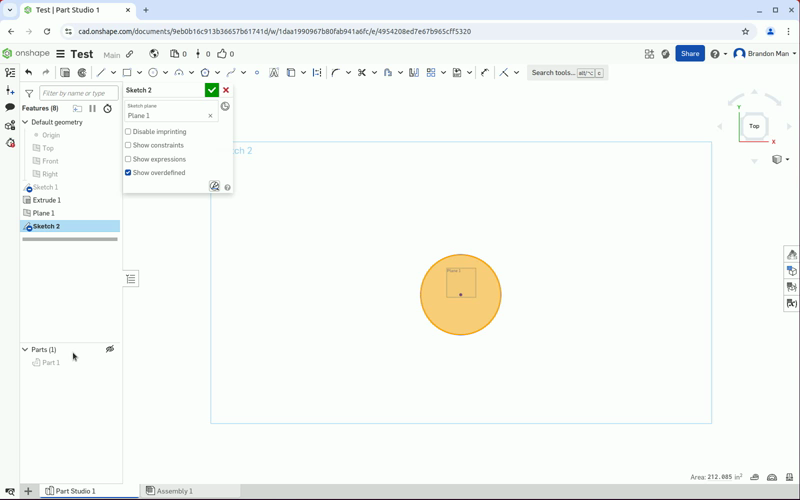
key(shift+e)
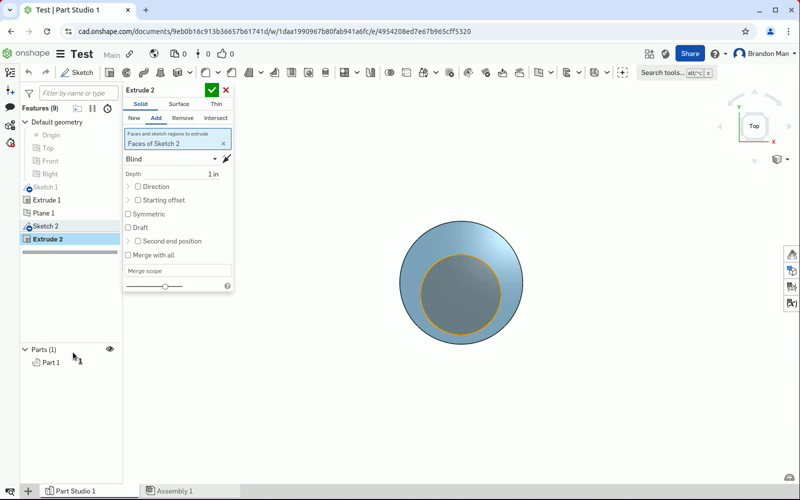
mouse_move(143, 106)
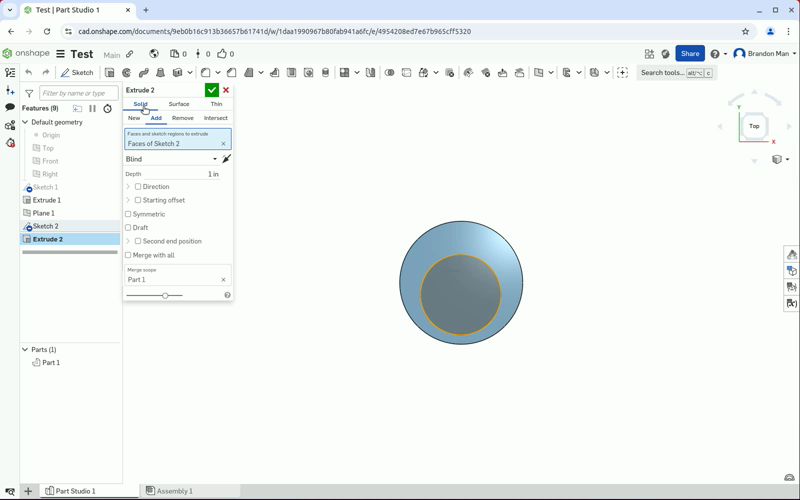
click(143, 106)
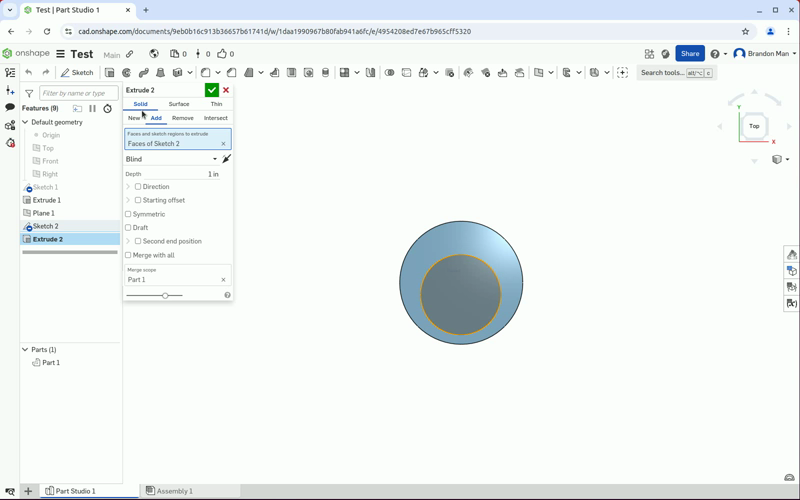
mouse_move(137, 120)
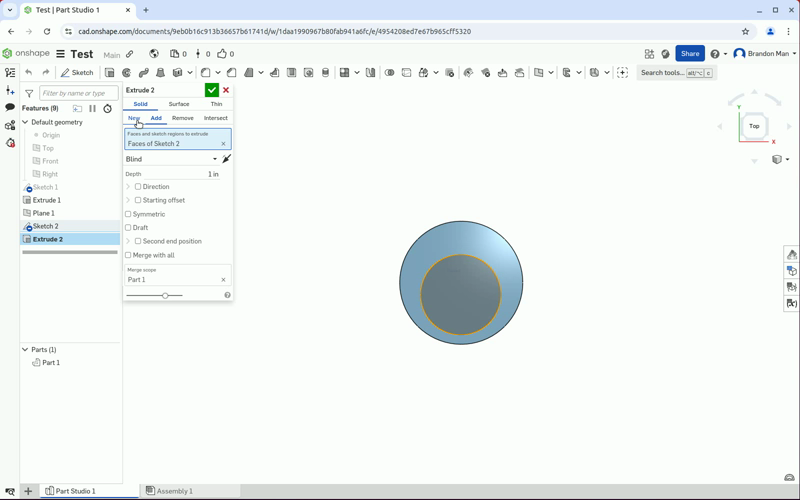
click(137, 120)
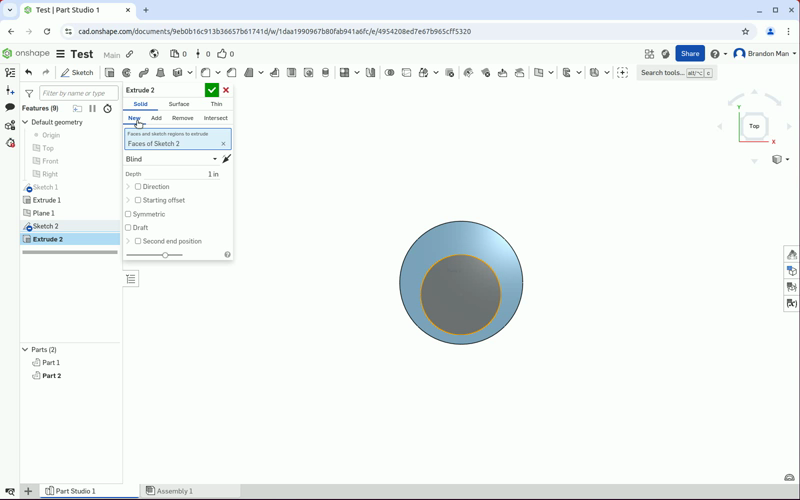
key(tab, 4)
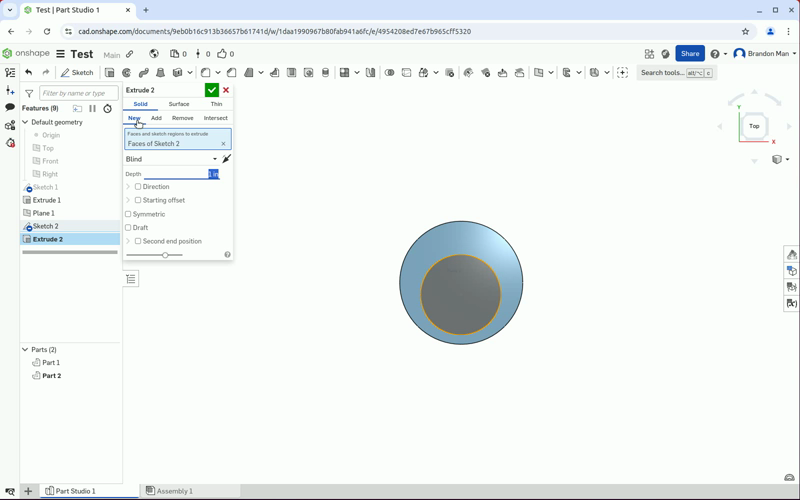
text(11.554)
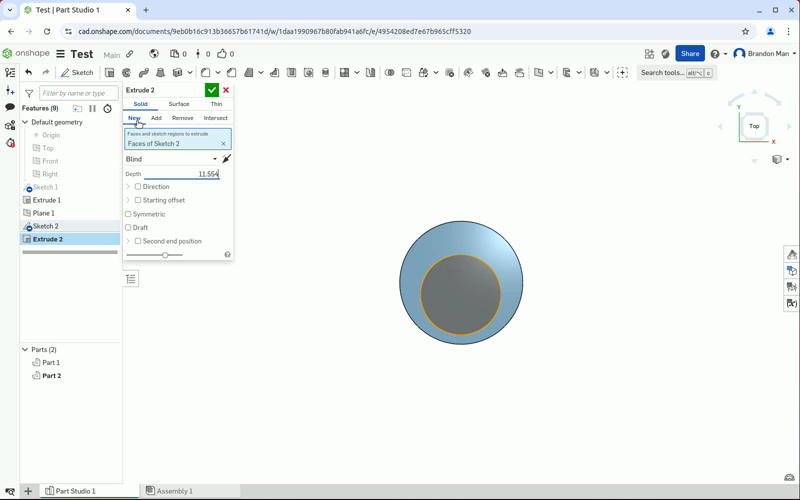
key(enter)
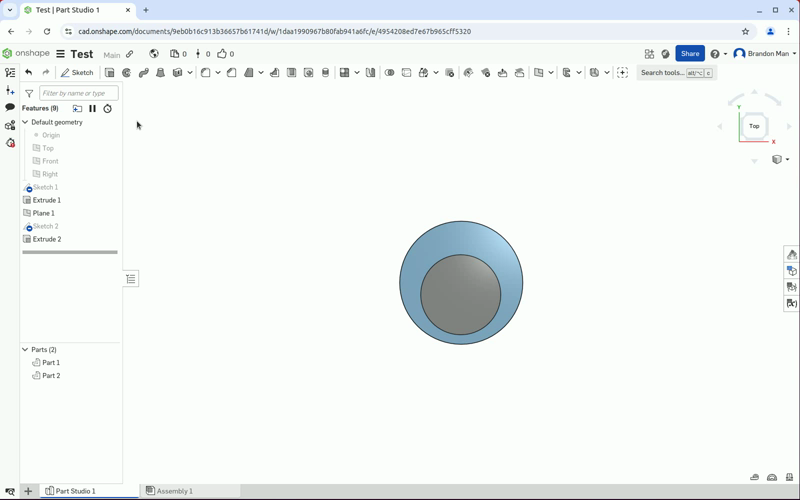
key(shift+h)
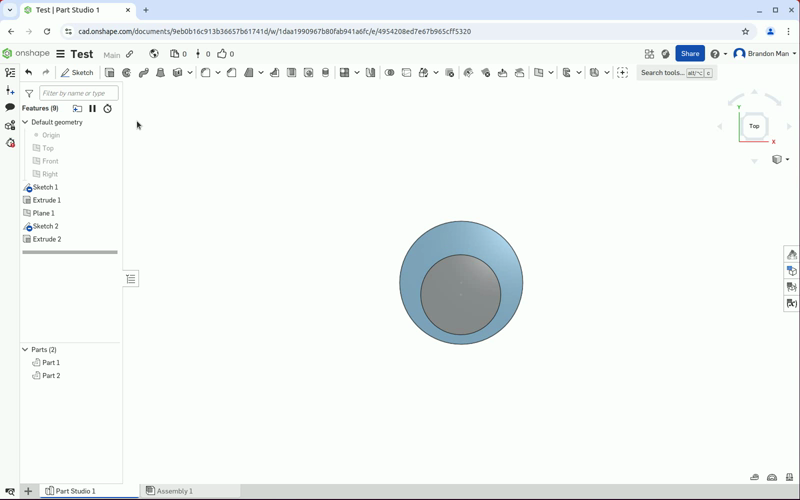
key(shift+h)
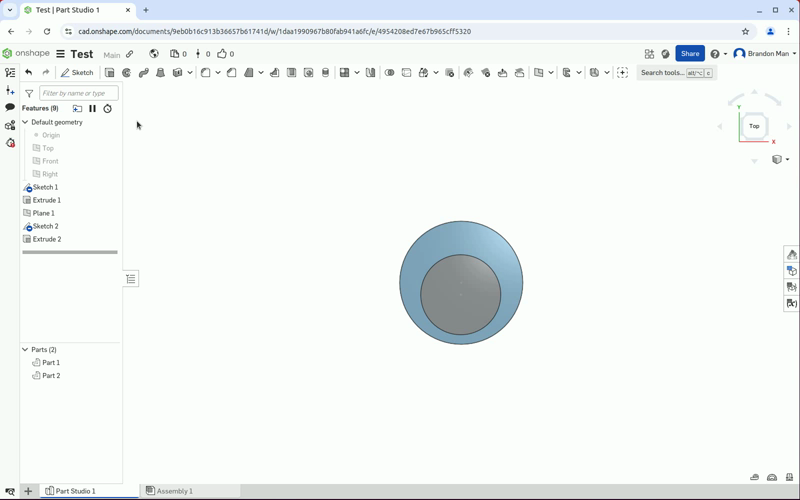
key(shift+7)
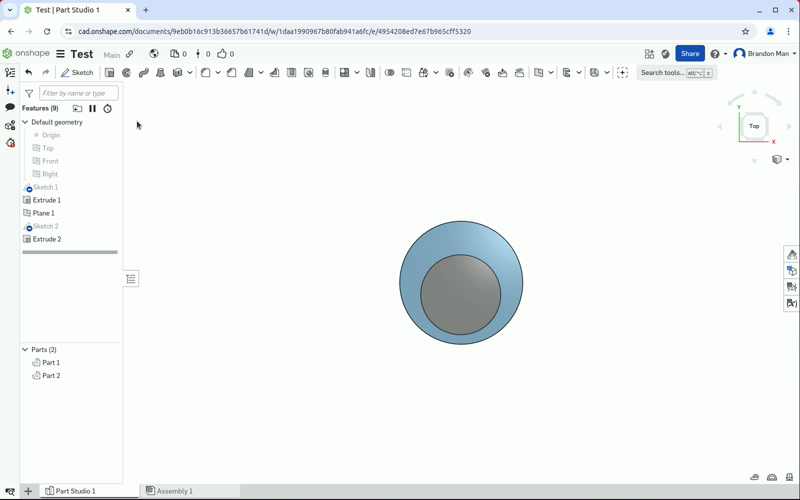
key(up, 3)
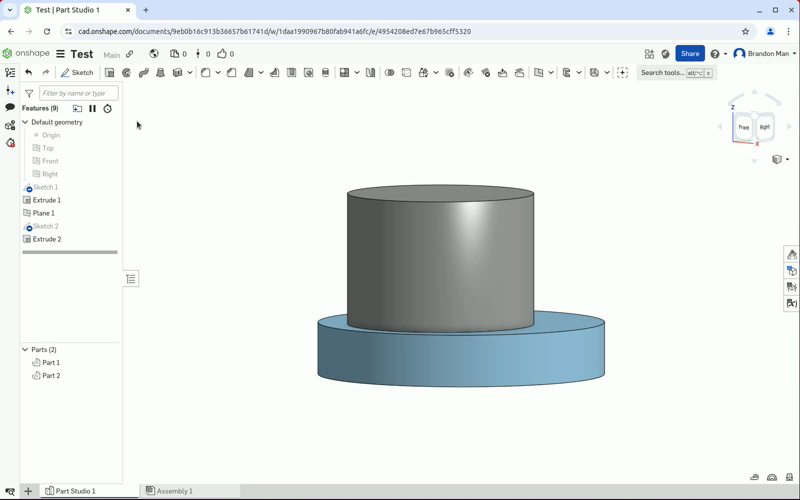
key(left, 3)
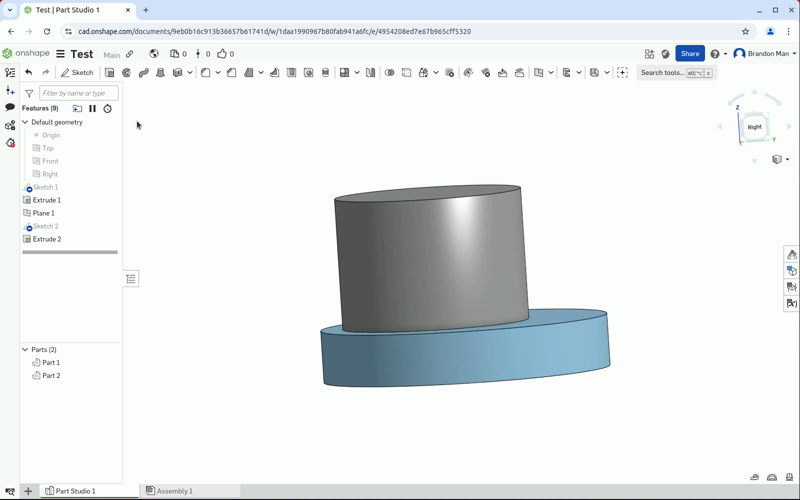
key(right, 3)
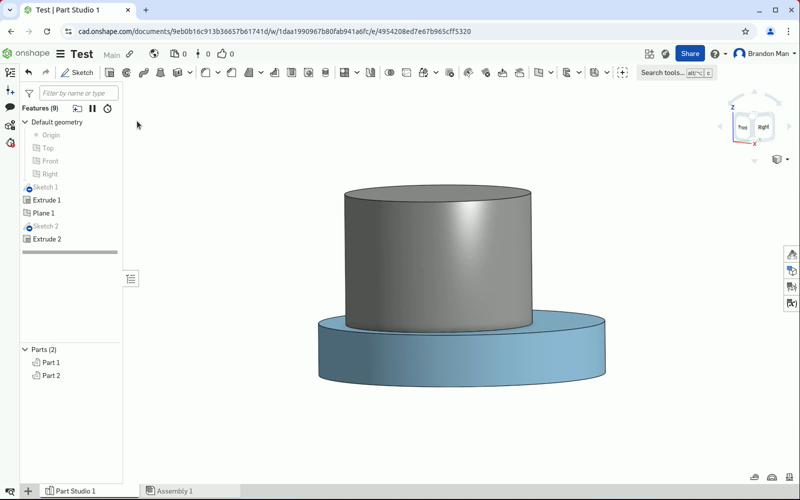
key(down, 3)
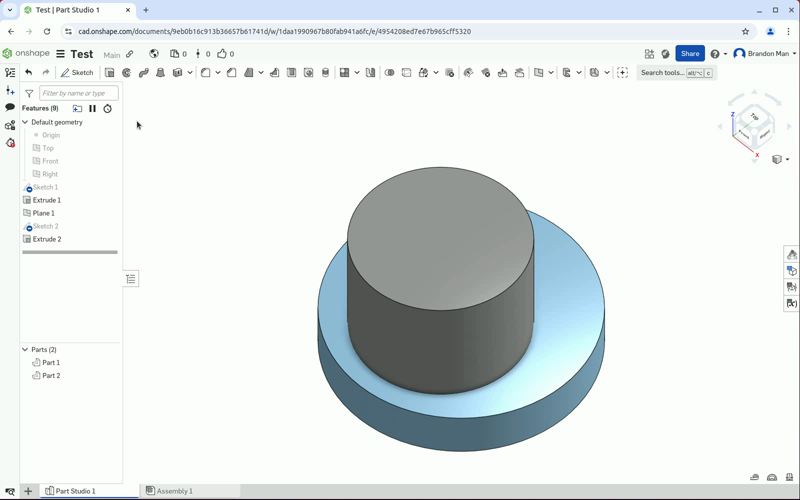
mouse_move(73, 189)
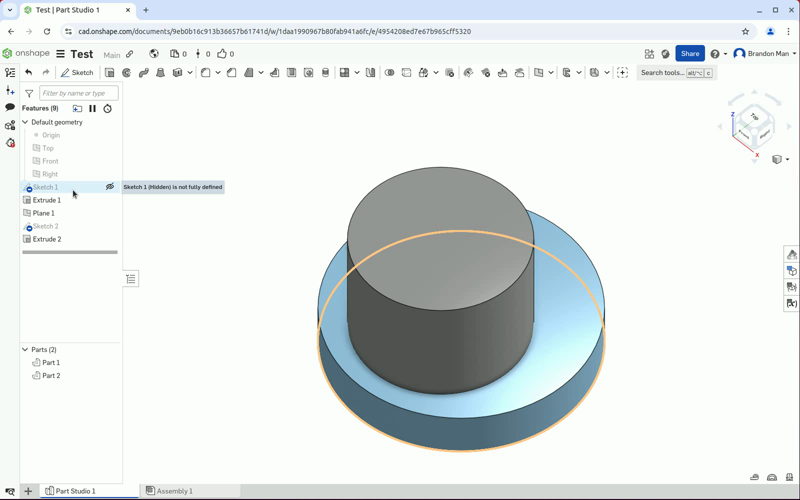
click(73, 189)